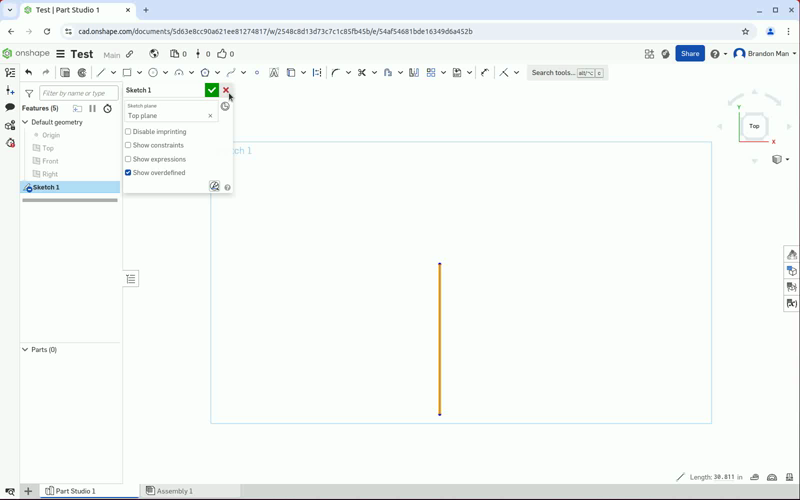
key(shift+h)
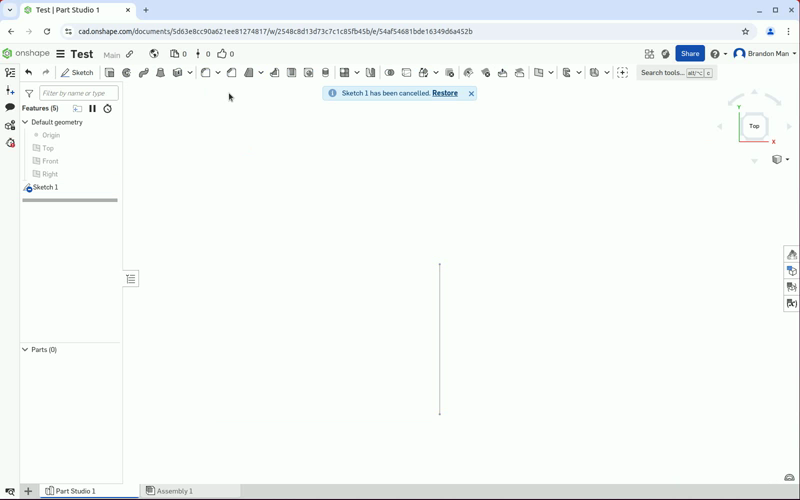
key(shift+s)
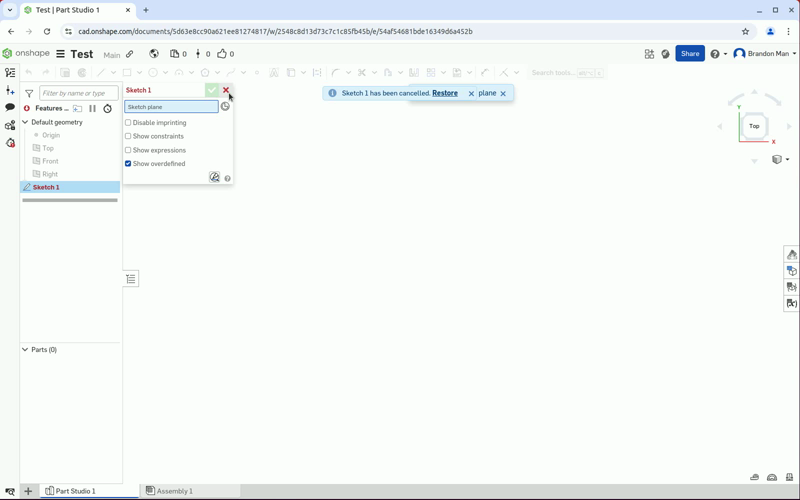
mouse_move(73, 150)
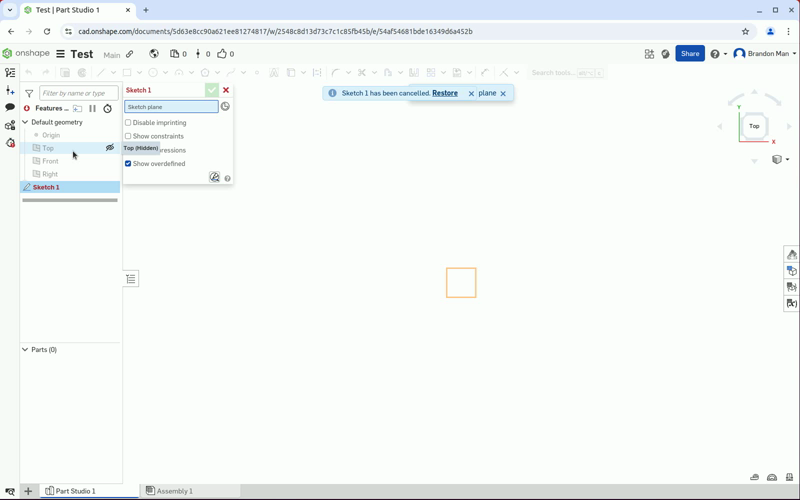
click(73, 150)
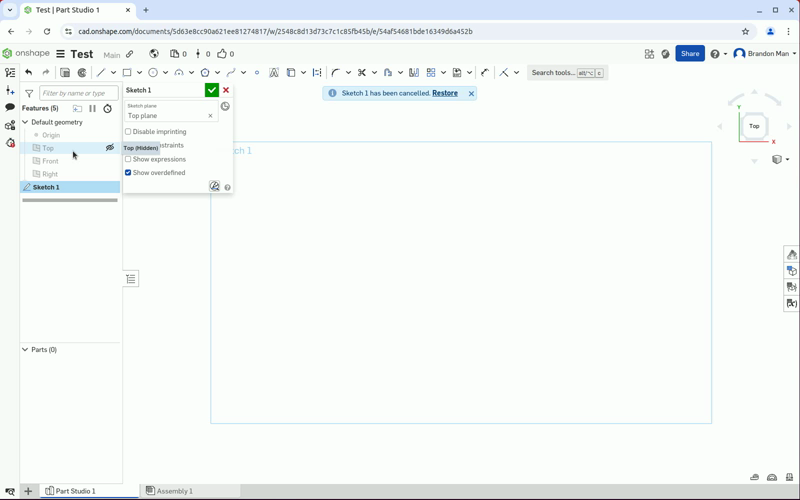
mouse_move(73, 352)
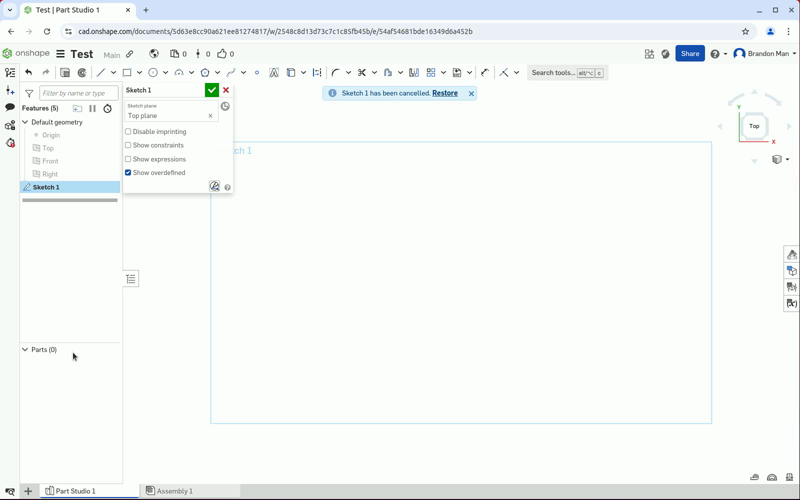
key(y)
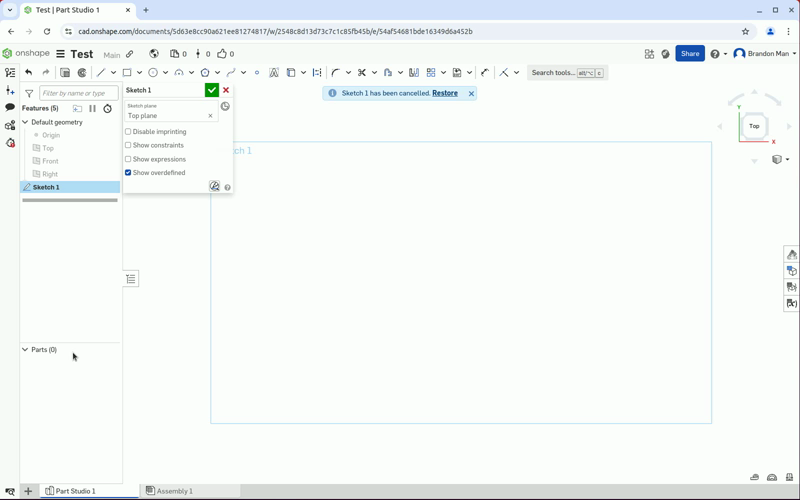
key(c)
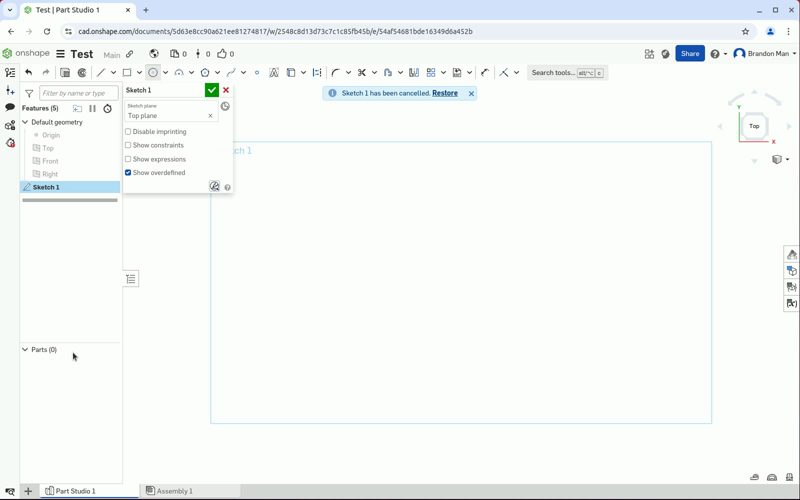
key_down(shift)
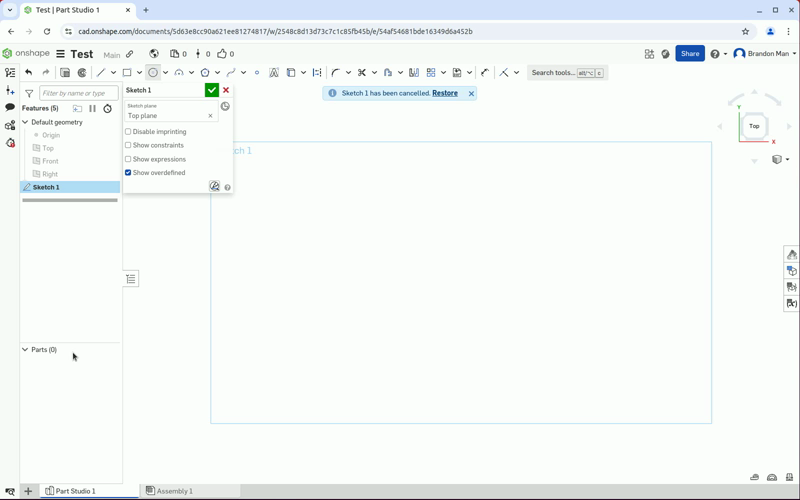
mouse_move(461, 282)
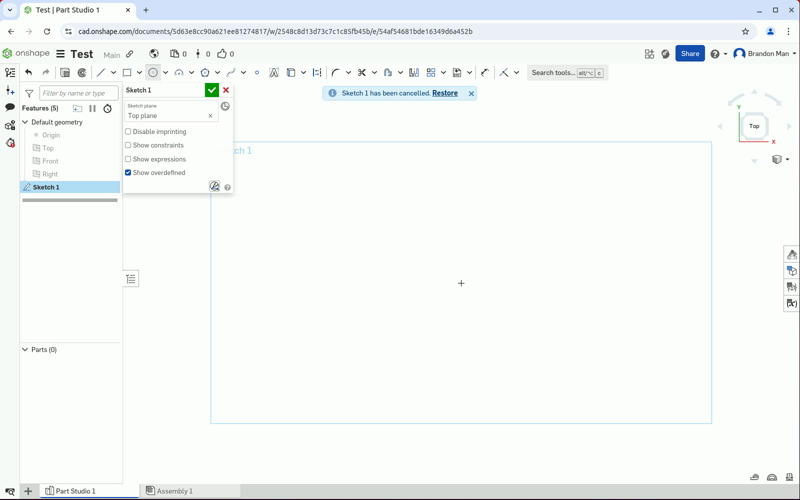
click(461, 282)
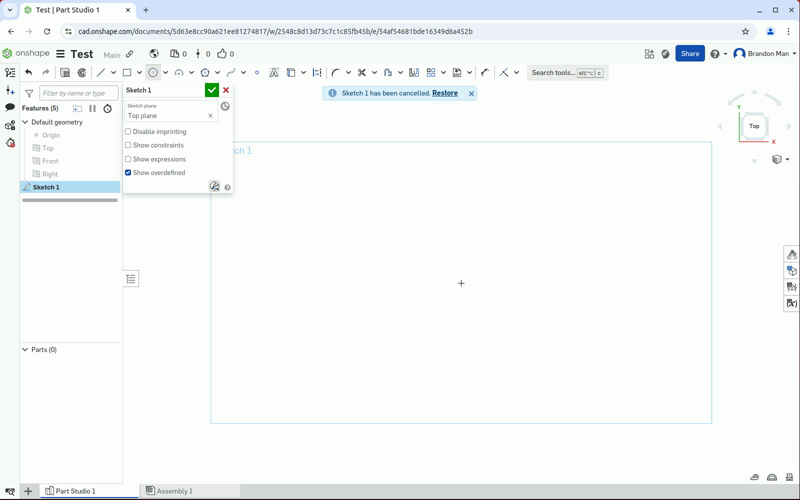
key_up(shift)
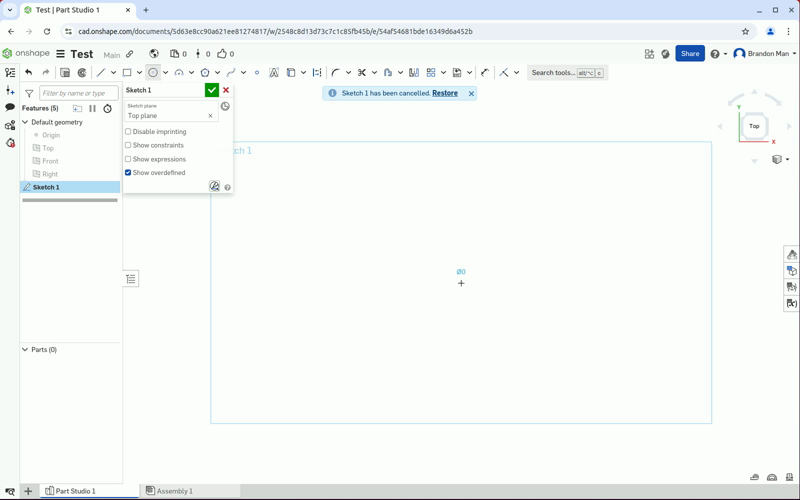
mouse_move(535, 282)
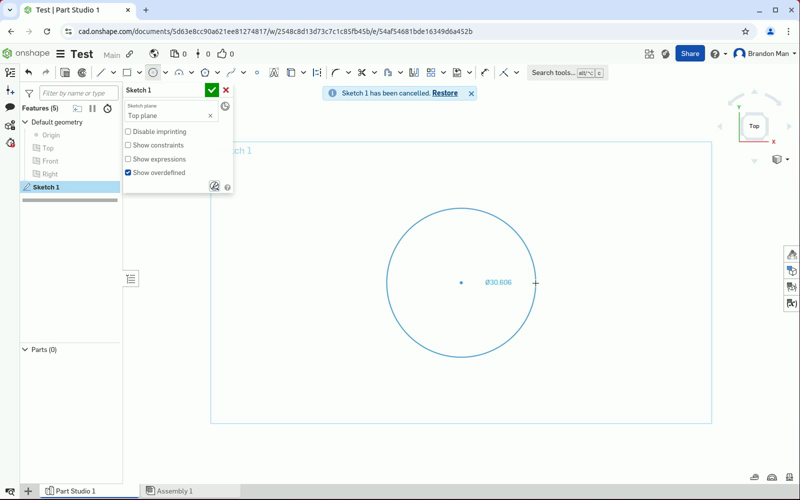
click(535, 282)
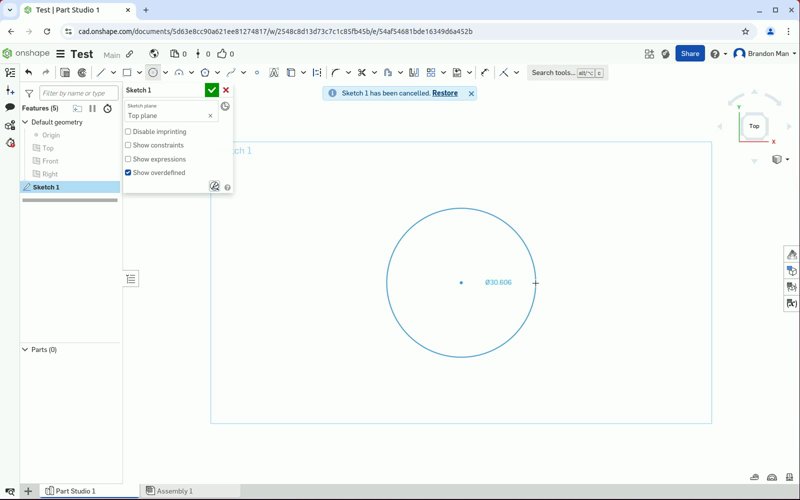
key(esc)
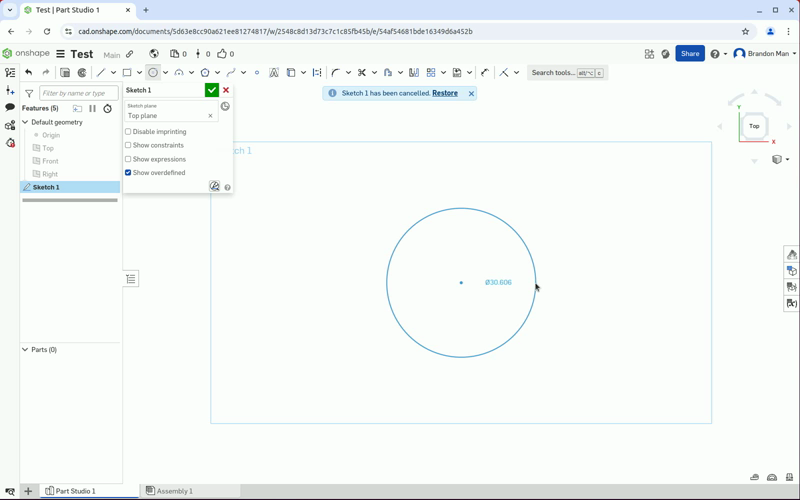
key(c)
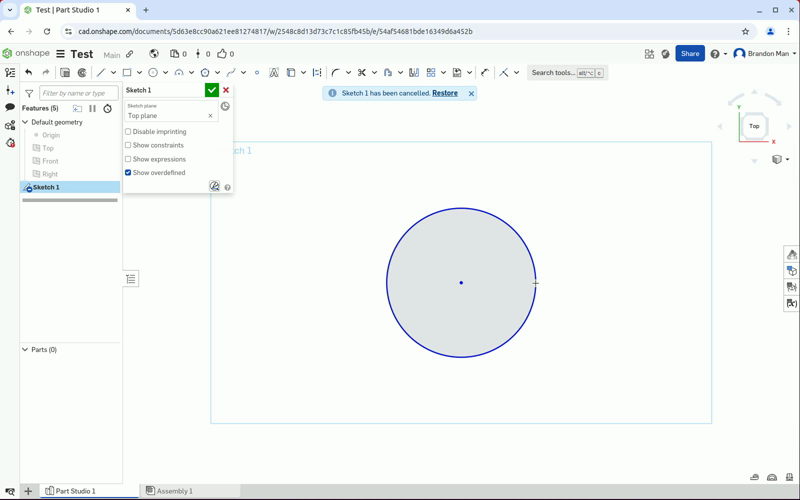
key_down(shift)
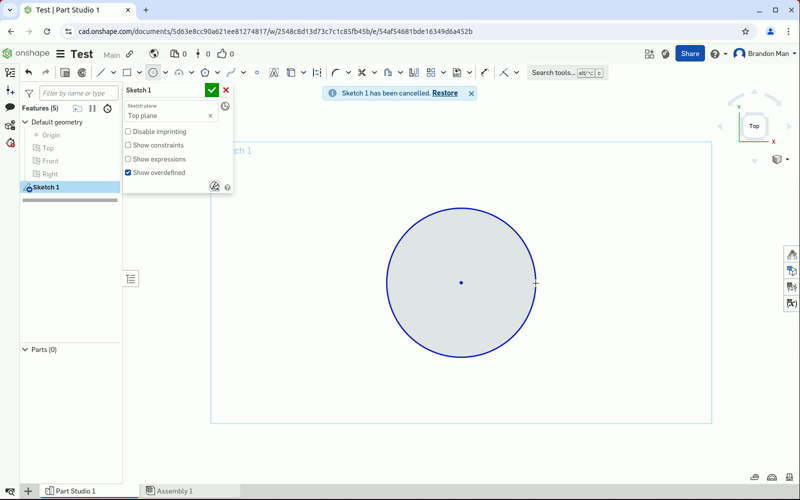
mouse_move(461, 282)
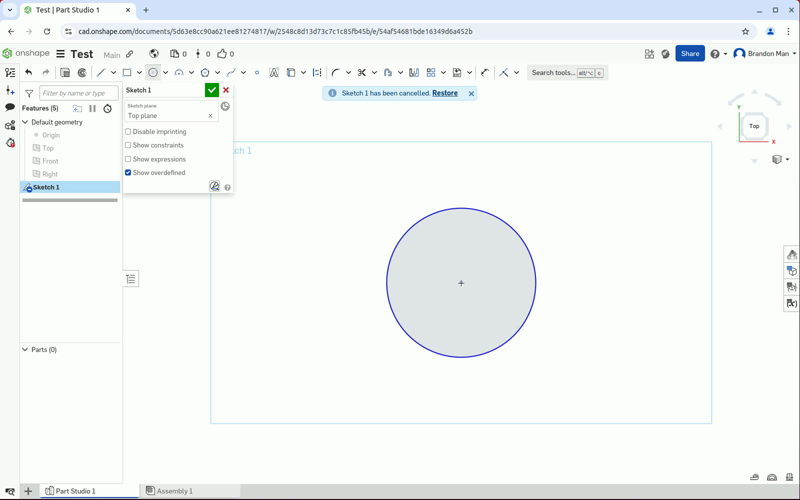
click(461, 282)
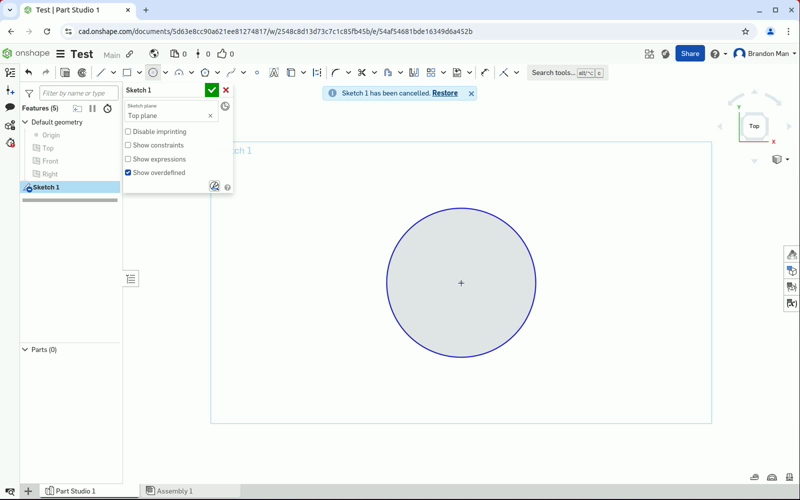
key_up(shift)
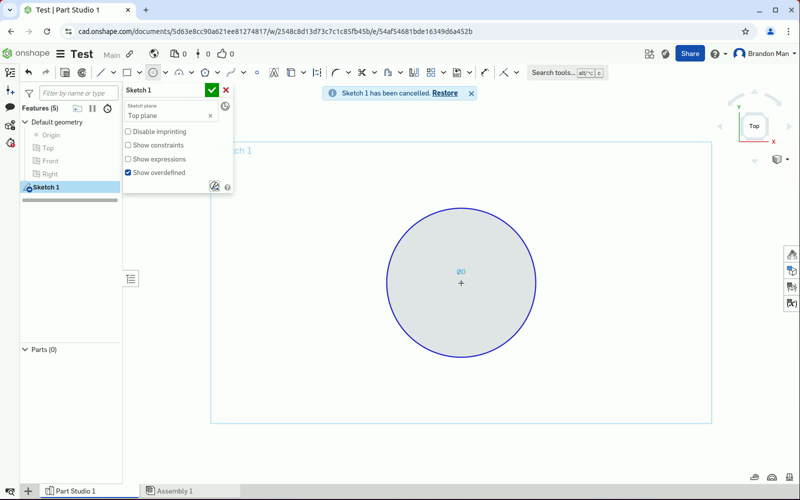
mouse_move(528, 282)
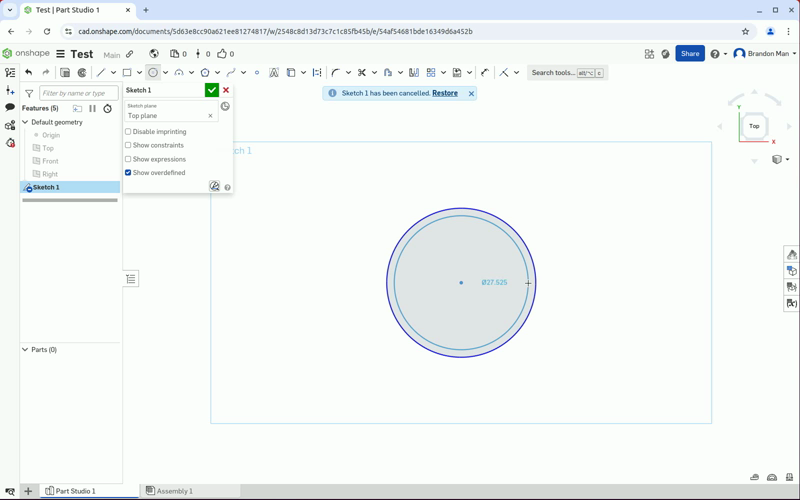
click(528, 282)
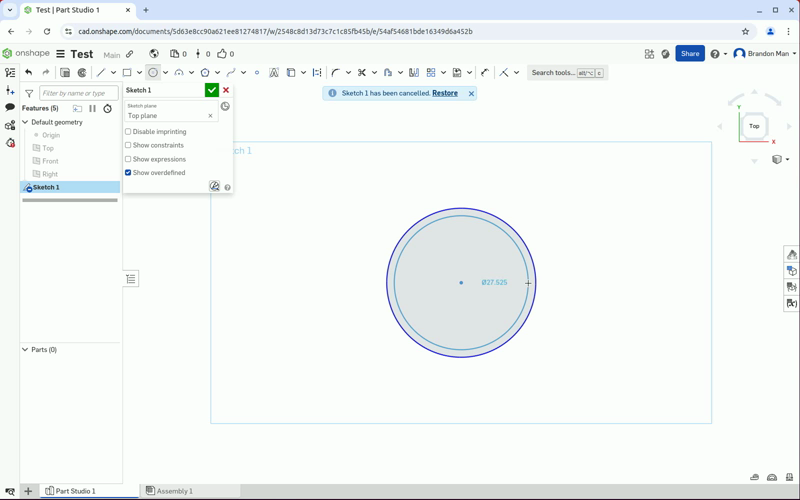
key(esc)
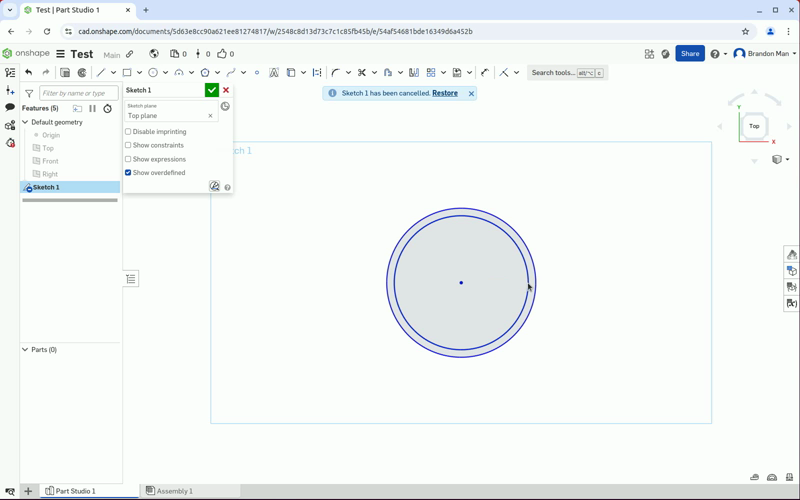
mouse_move(532, 281)
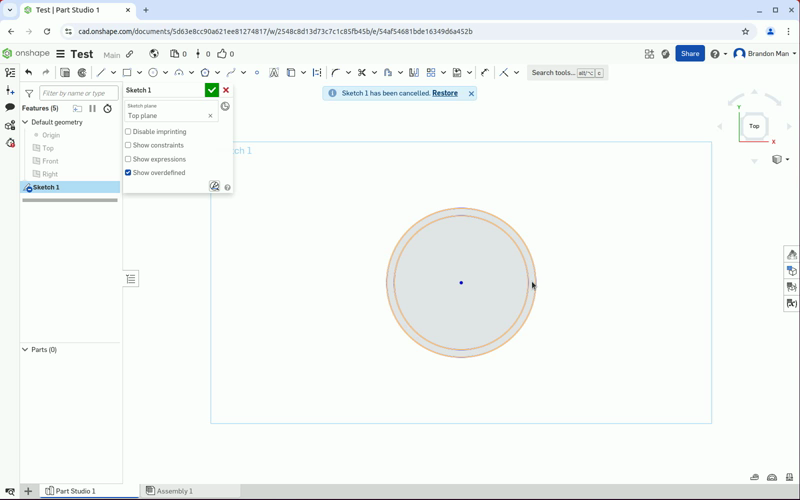
click(532, 281)
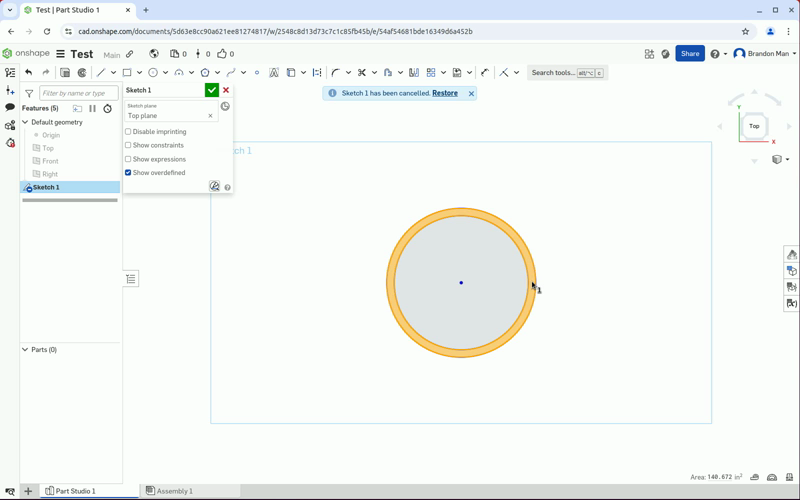
mouse_move(73, 352)
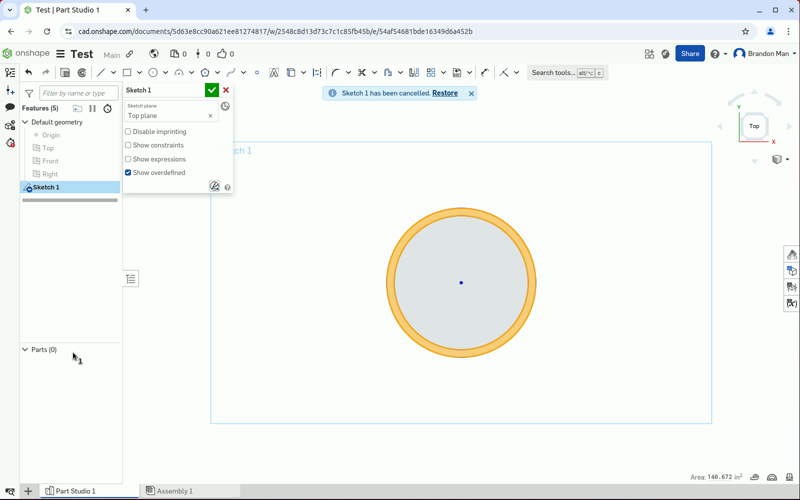
key(shift+y)
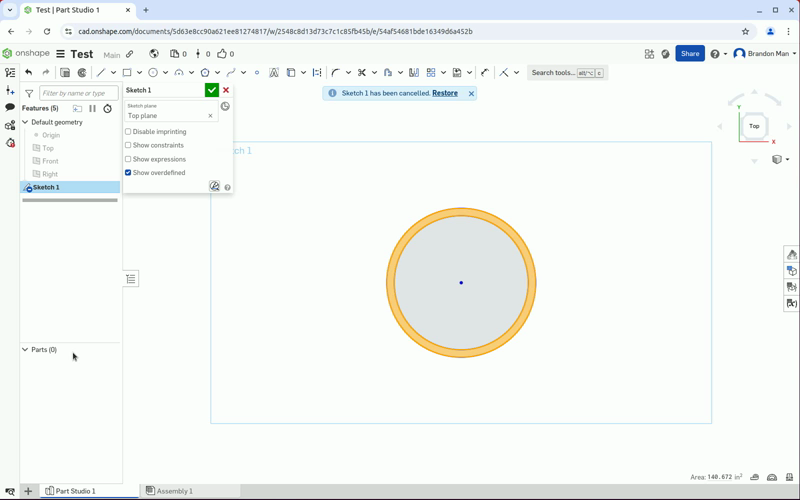
key(shift+e)
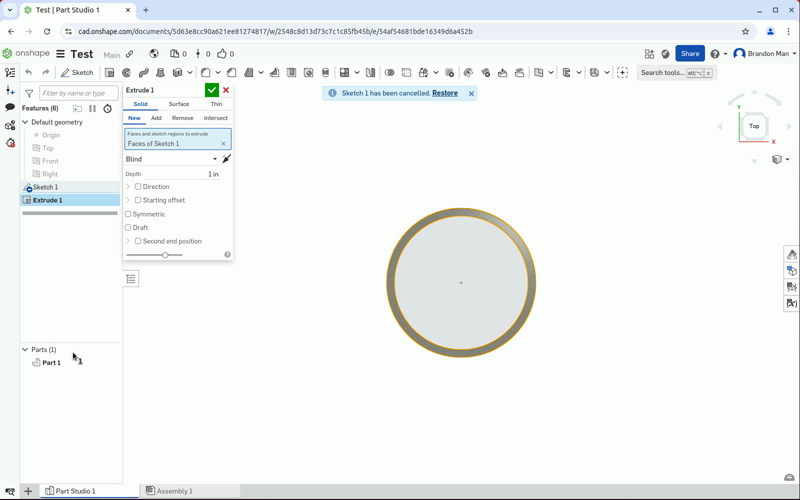
mouse_move(143, 106)
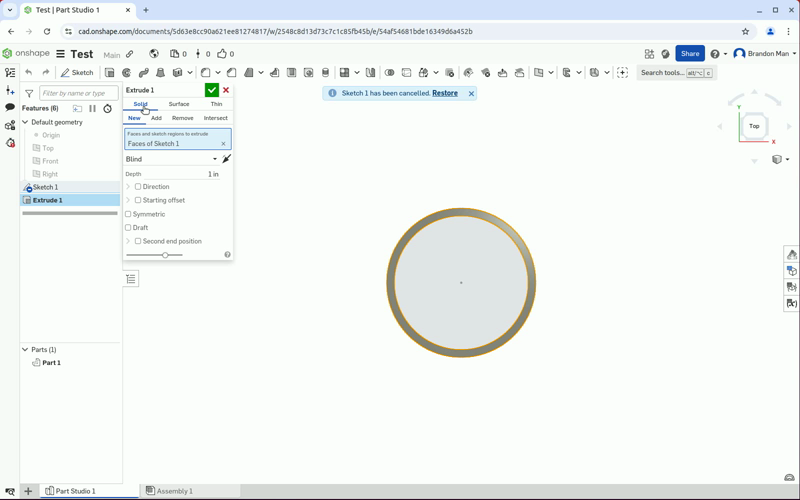
click(143, 106)
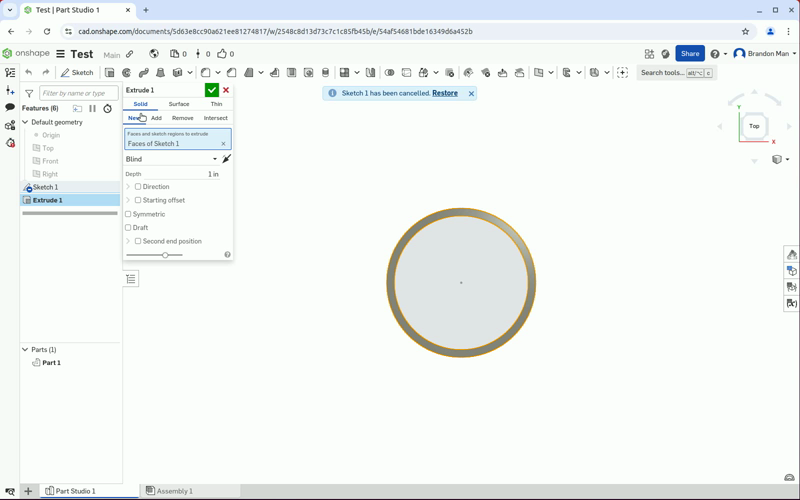
mouse_move(137, 120)
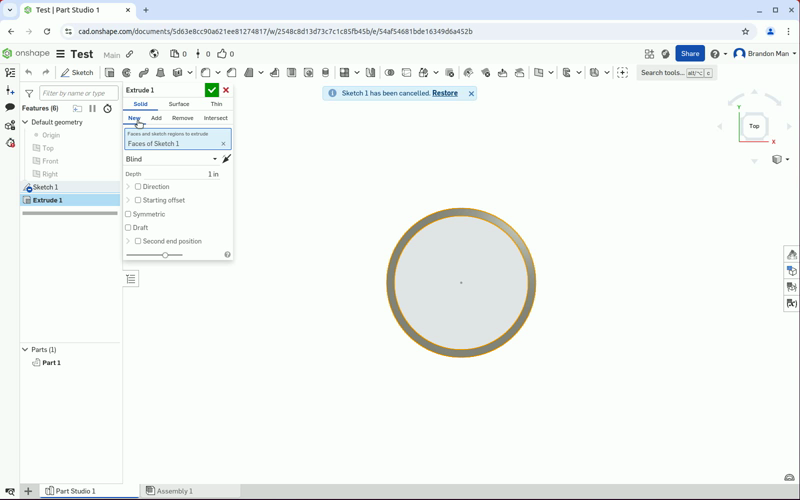
click(137, 120)
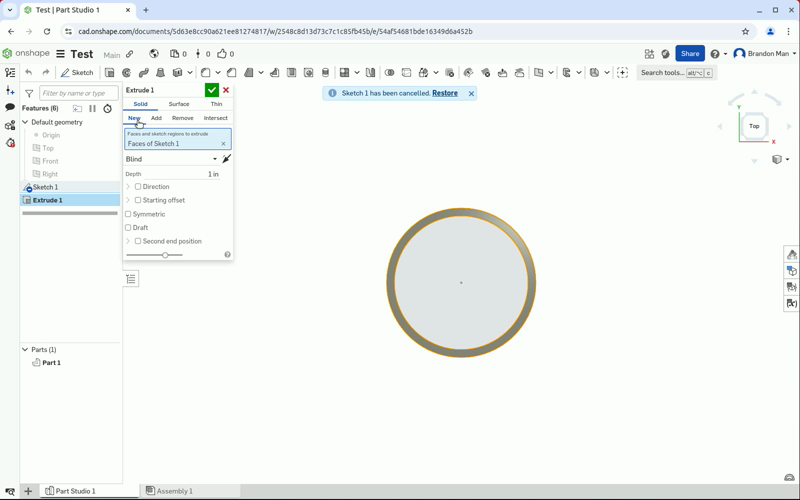
key(tab, 4)
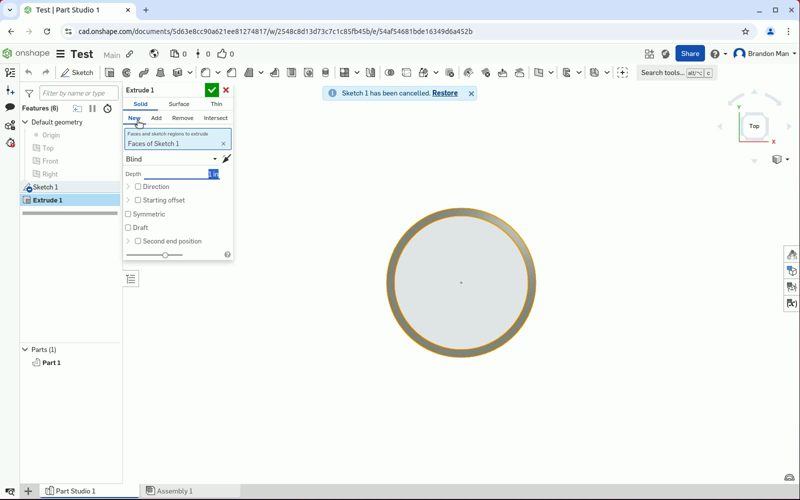
text(23.108)
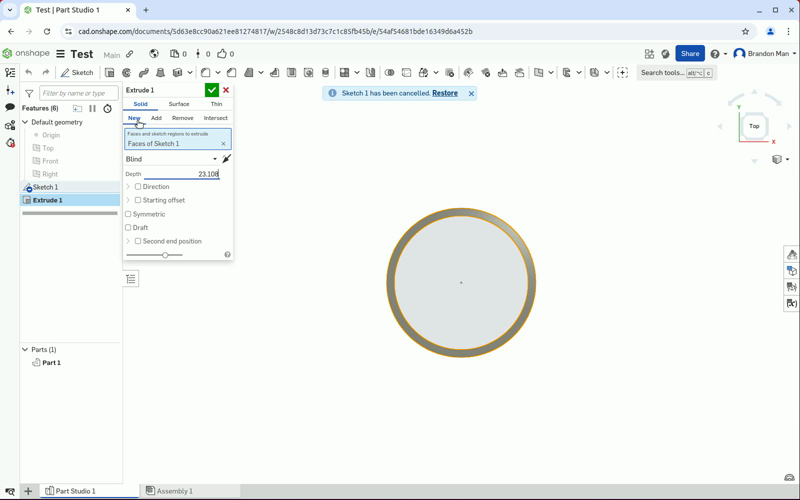
key(enter)
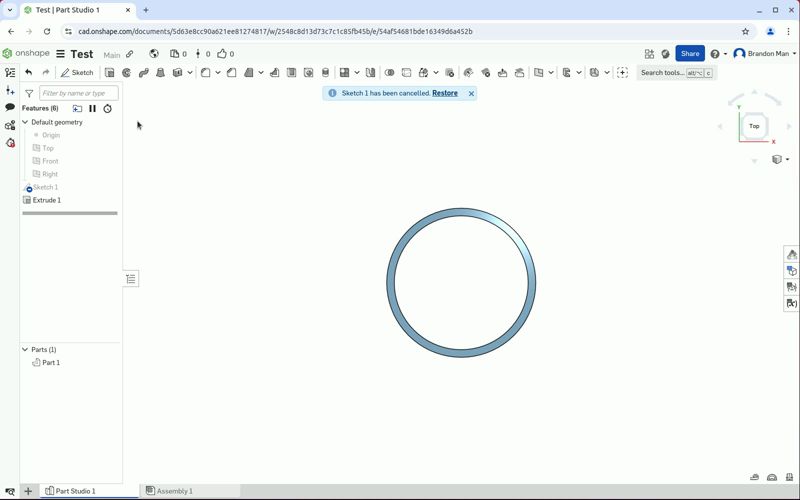
key(shift+h)
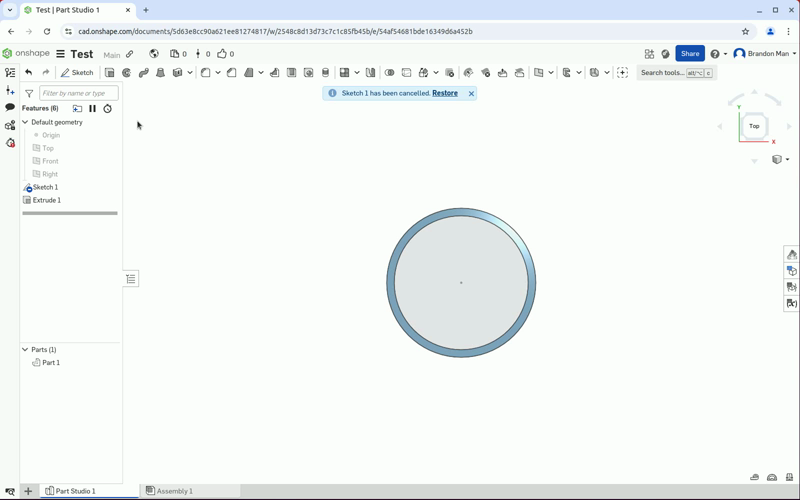
key(shift+h)
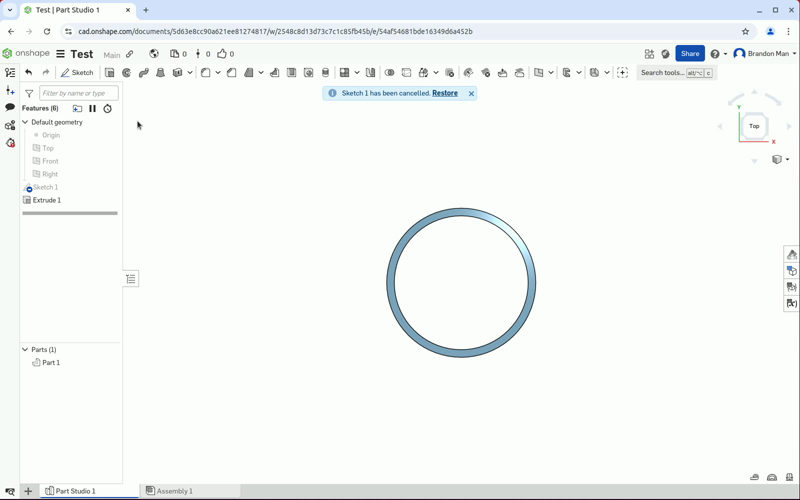
mouse_move(73, 189)
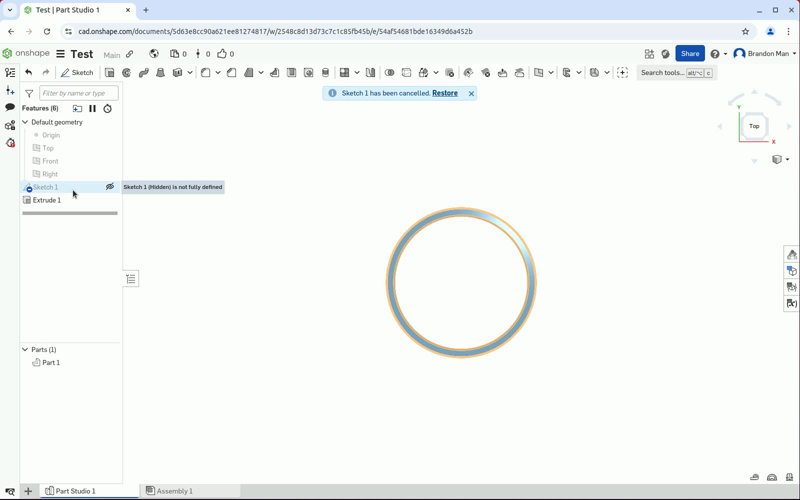
click(73, 189)
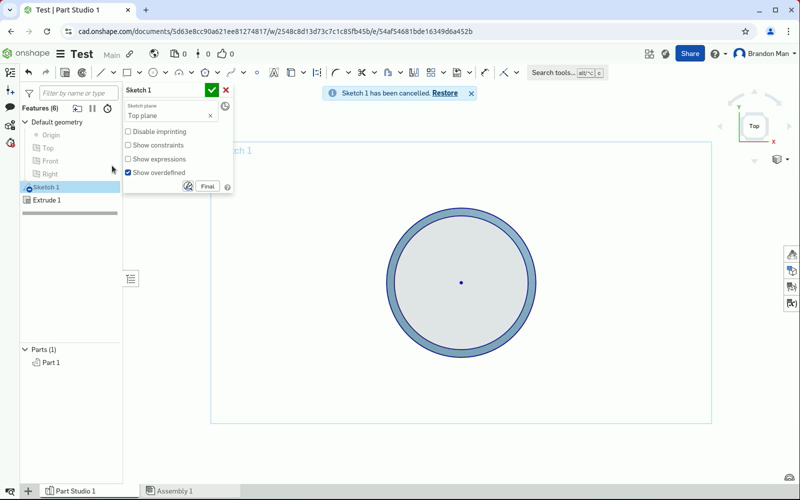
mouse_move(229, 92)
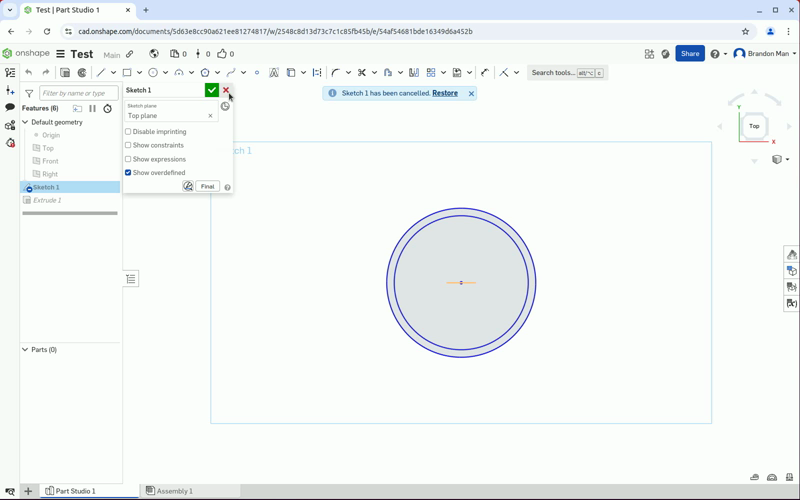
click(229, 92)
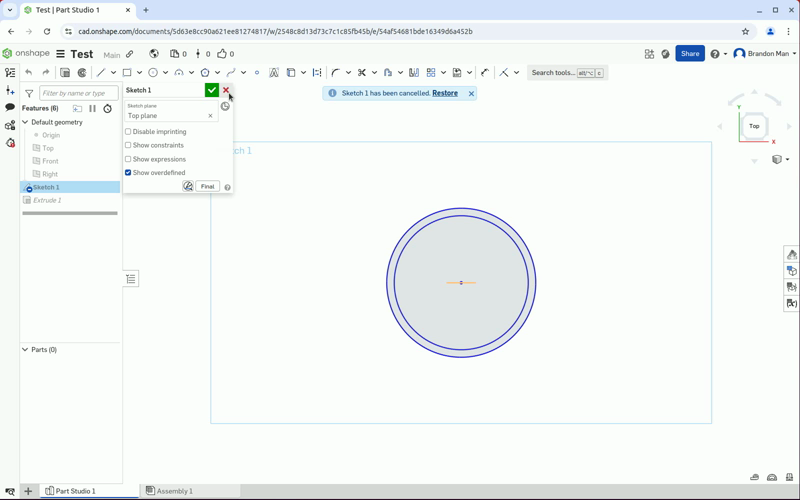
key(shift+s)
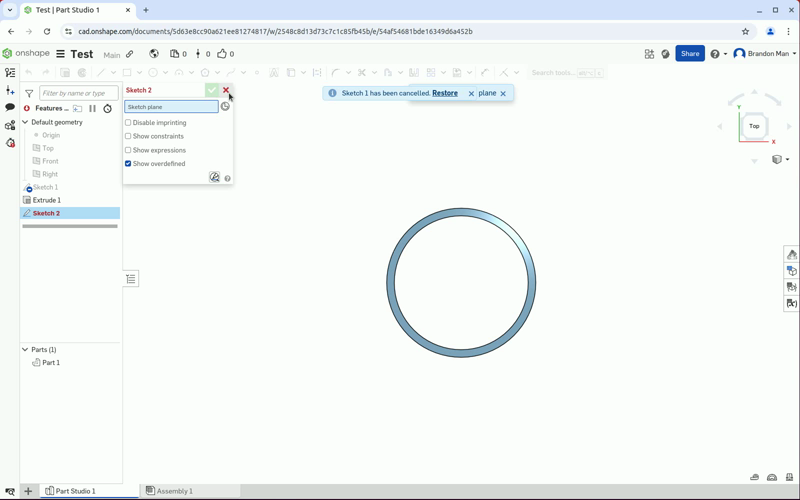
mouse_move(73, 150)
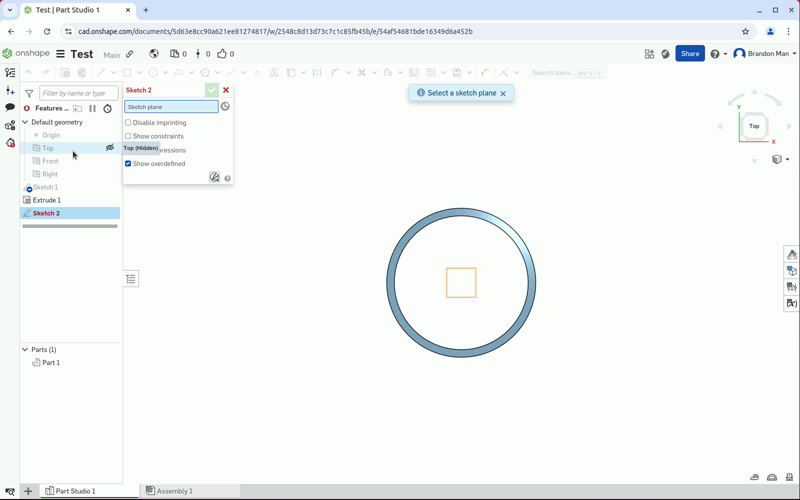
click(73, 150)
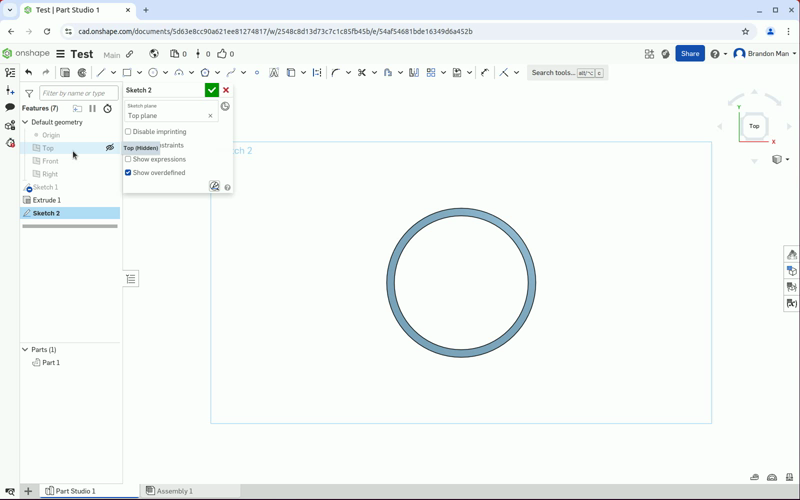
mouse_move(73, 352)
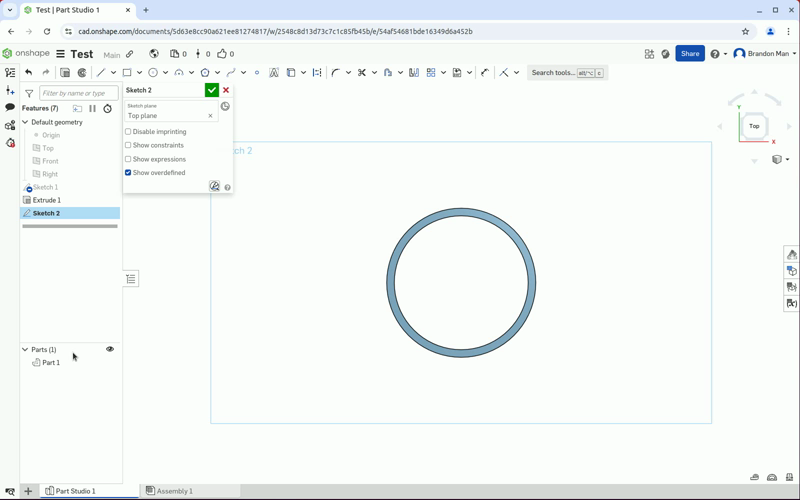
key(y)
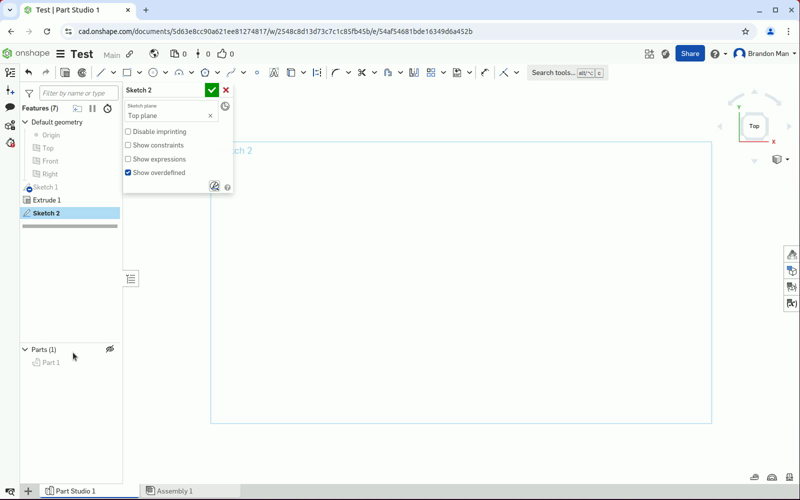
key(c)
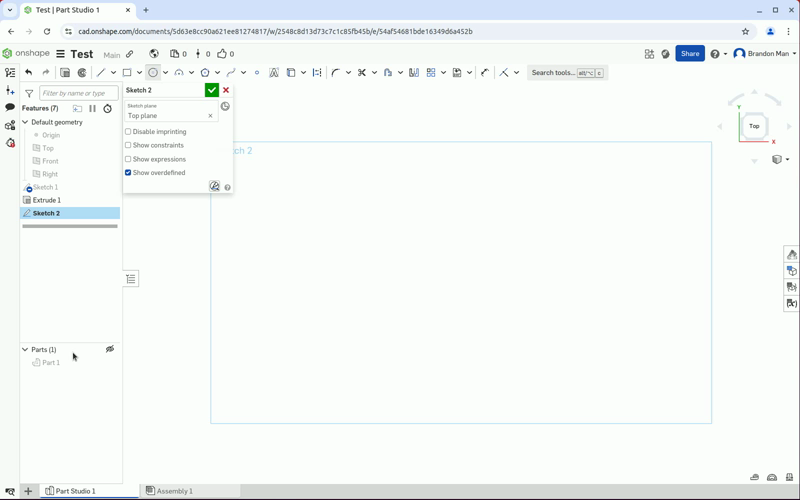
key_down(shift)
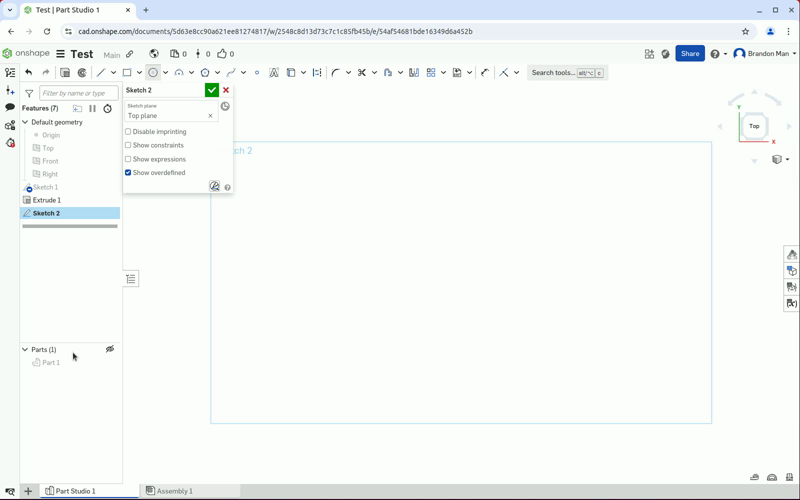
mouse_move(461, 282)
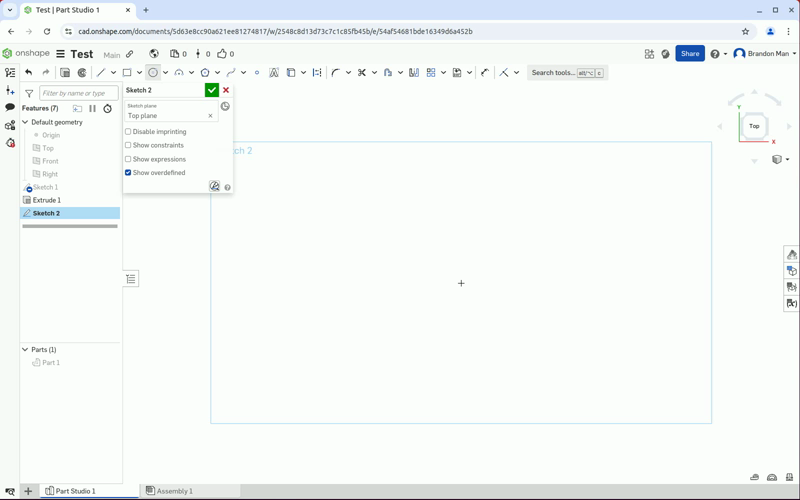
click(461, 282)
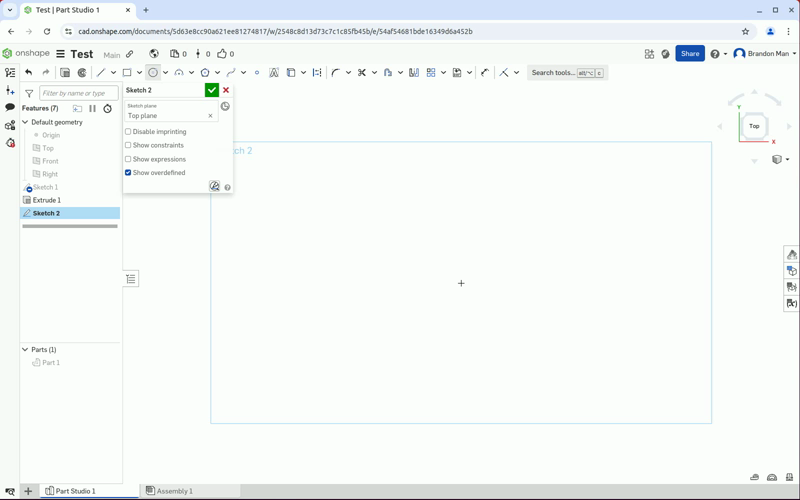
key_up(shift)
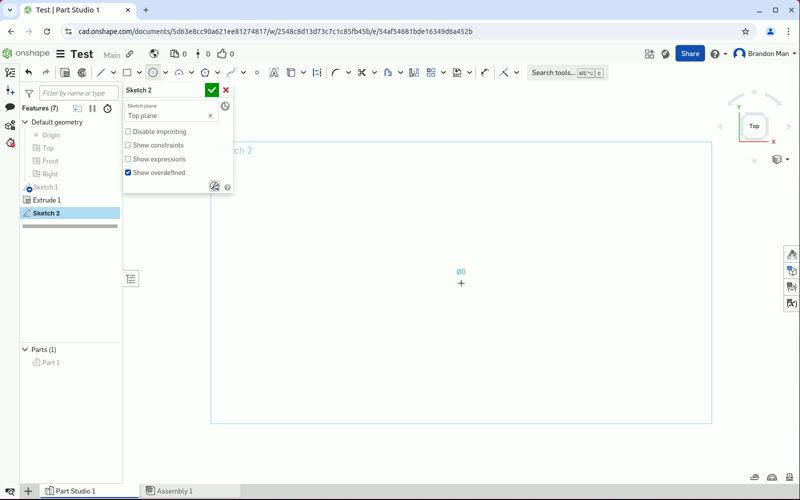
mouse_move(567, 282)
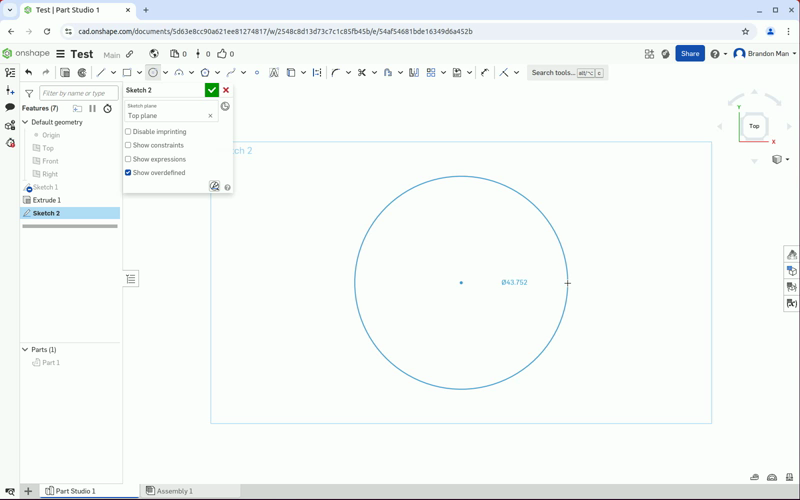
click(567, 282)
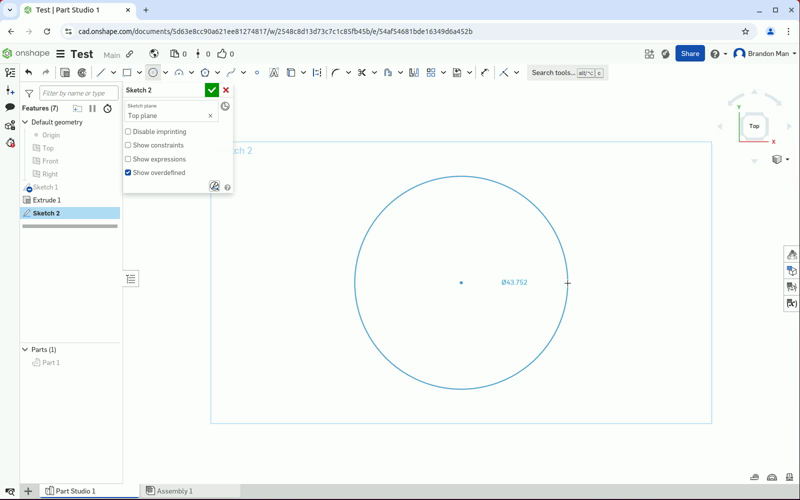
key(esc)
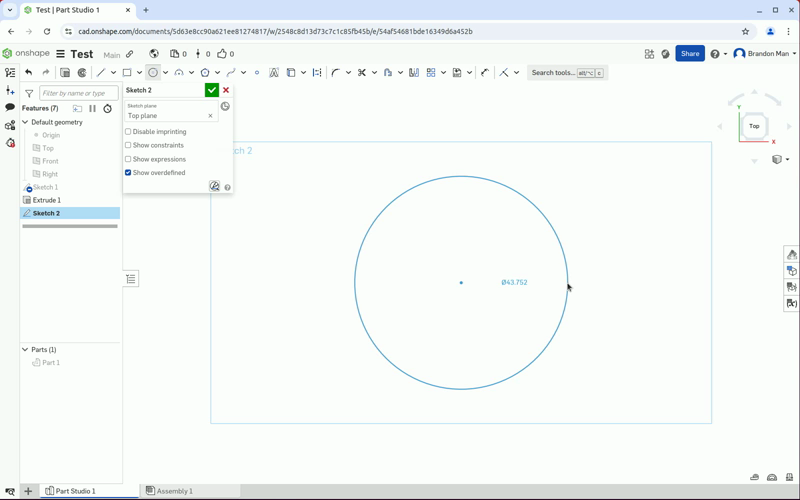
mouse_move(406, 265)
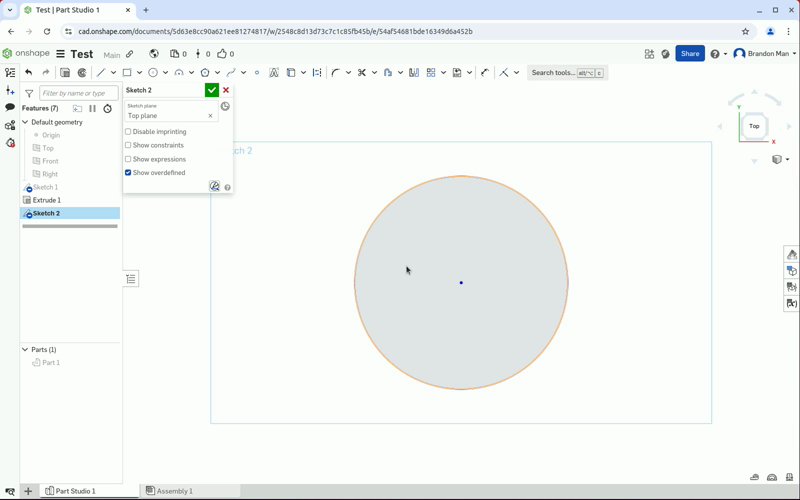
click(406, 265)
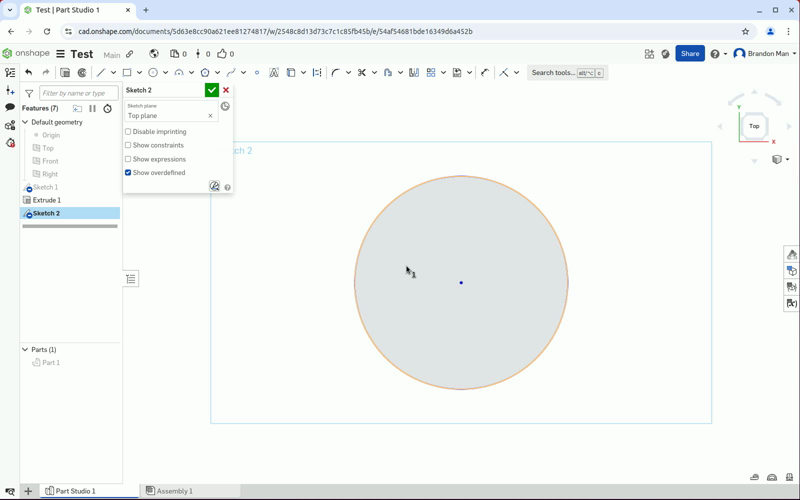
mouse_move(73, 352)
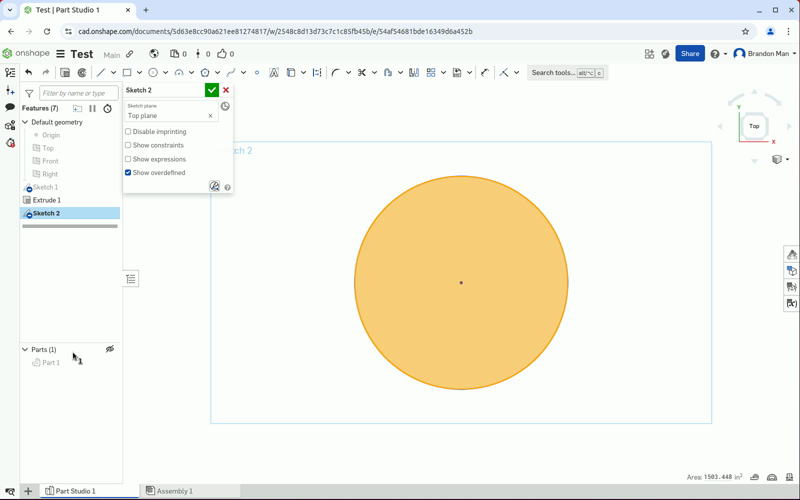
key(shift+y)
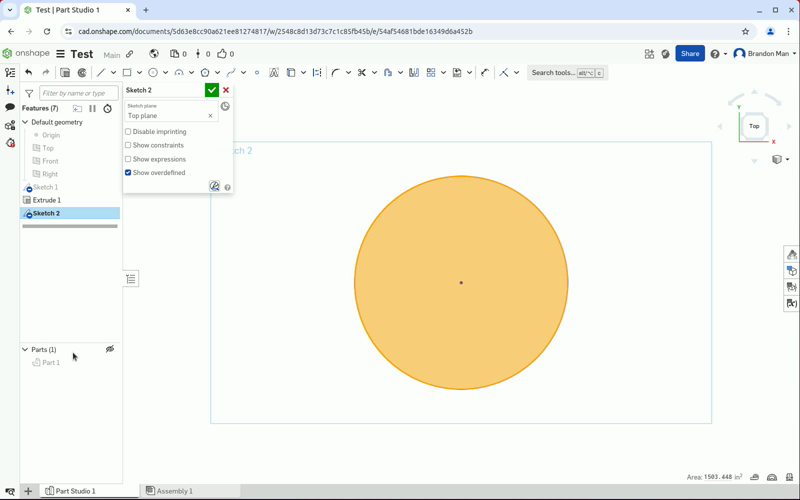
key(shift+e)
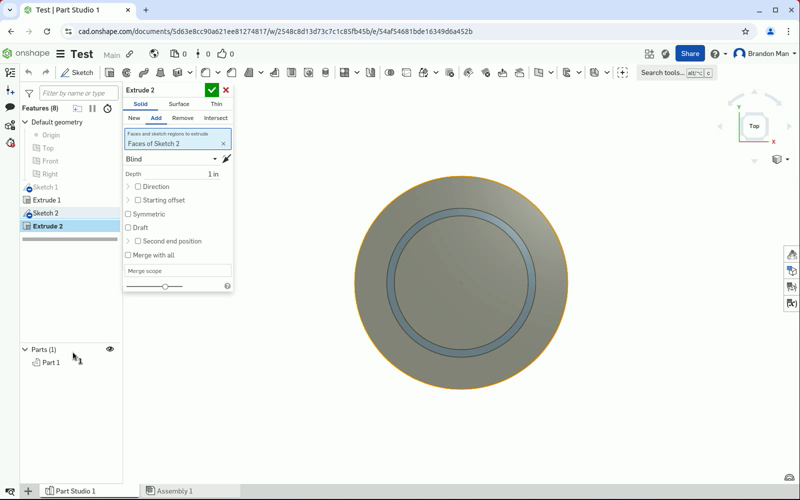
mouse_move(143, 106)
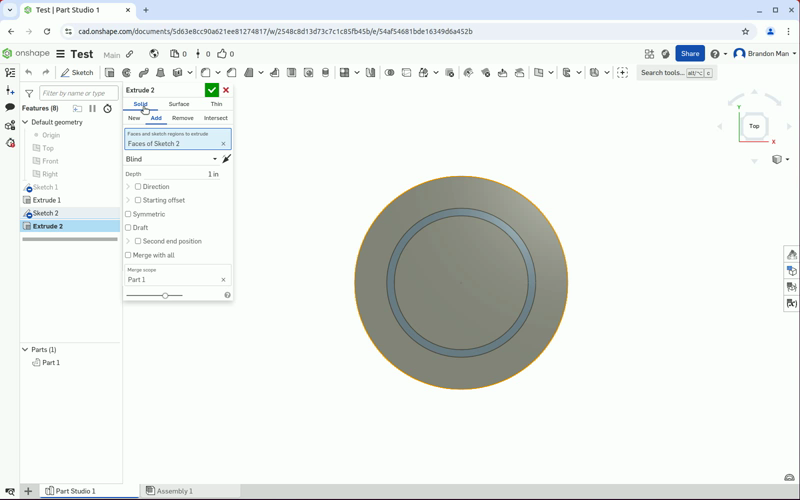
click(143, 106)
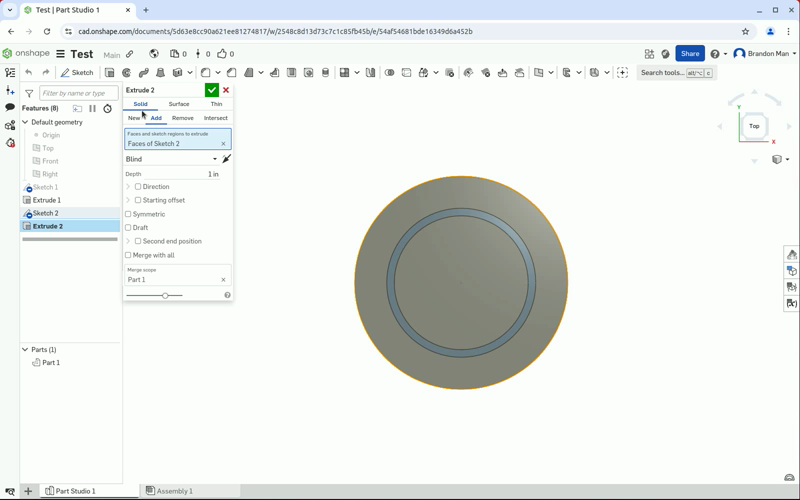
mouse_move(137, 120)
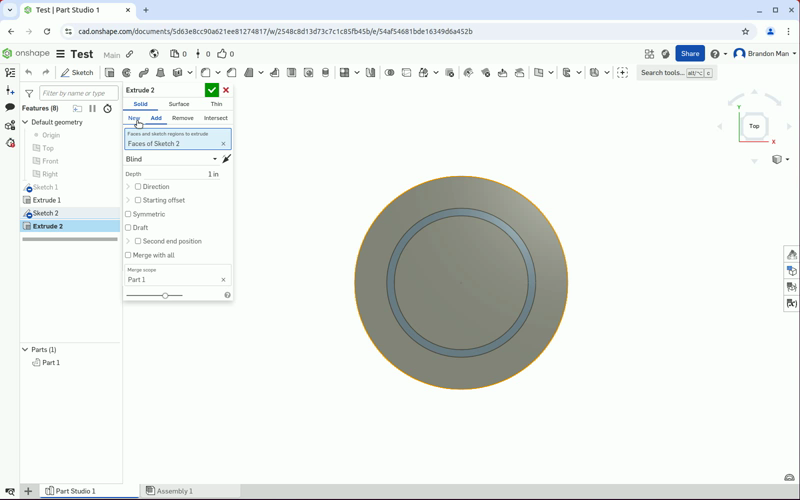
click(137, 120)
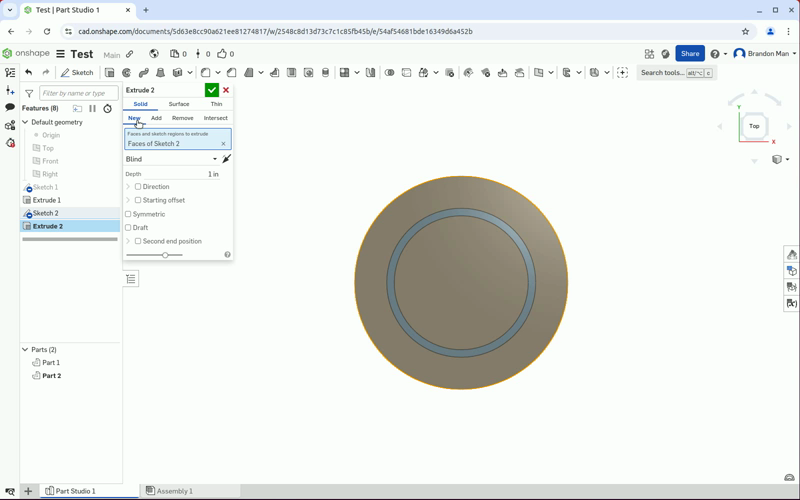
key(tab, 4)
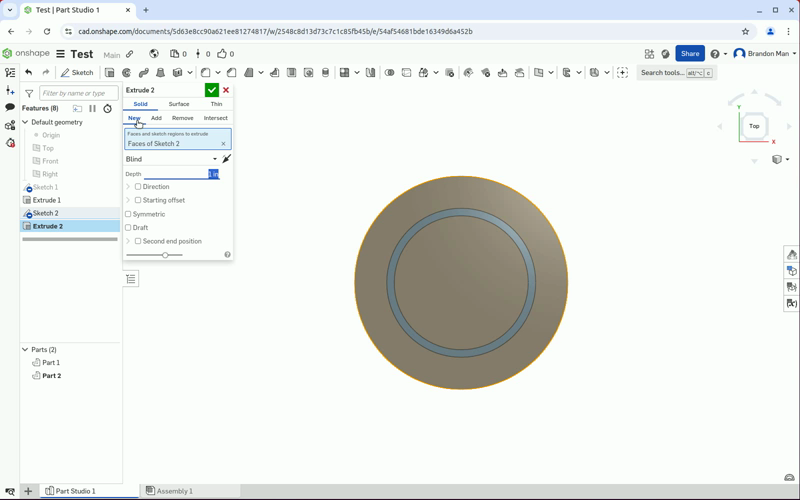
text(-4.574)
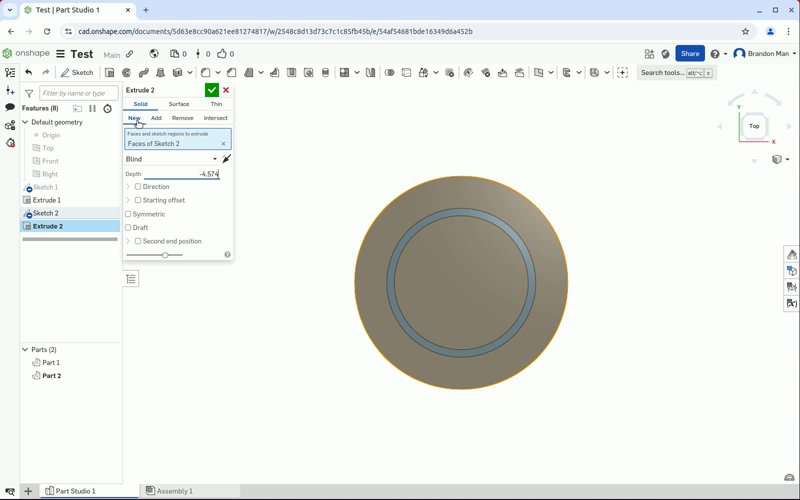
key(enter)
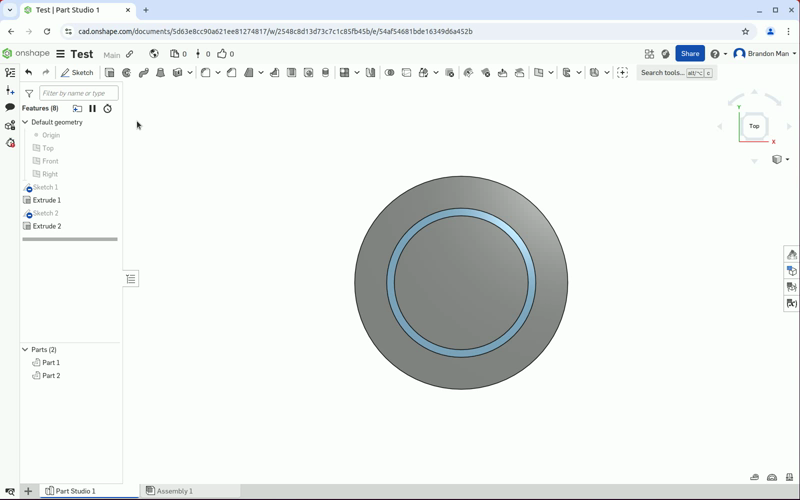
key(shift+h)
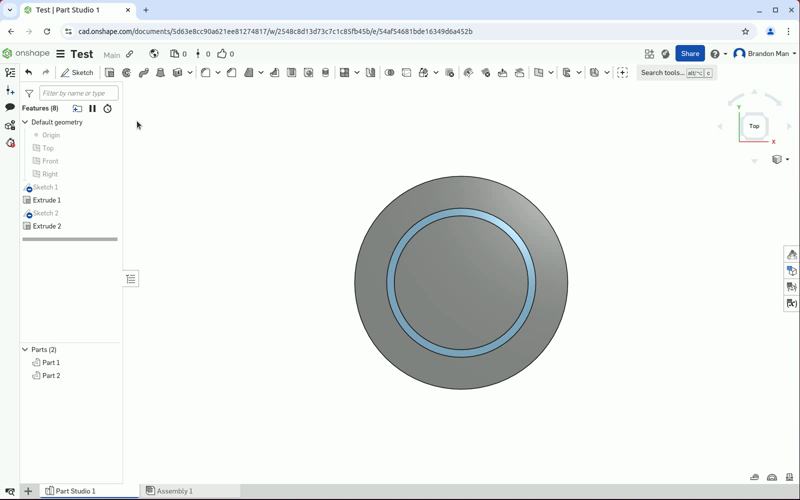
key(shift+h)
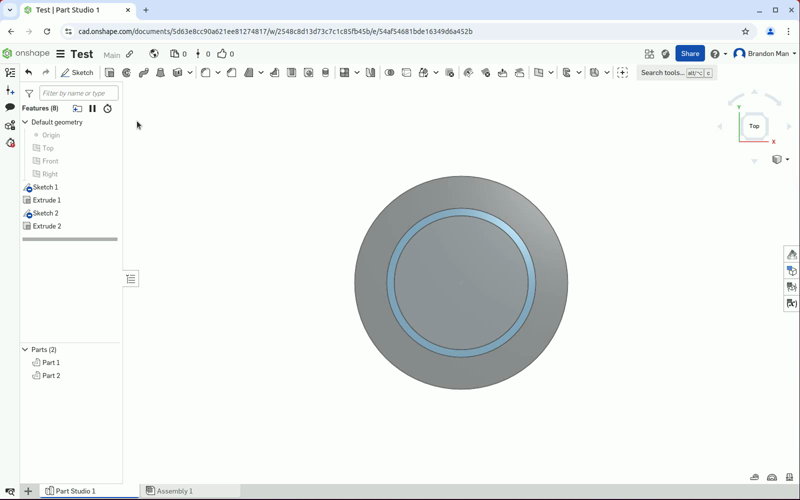
key(shift+7)
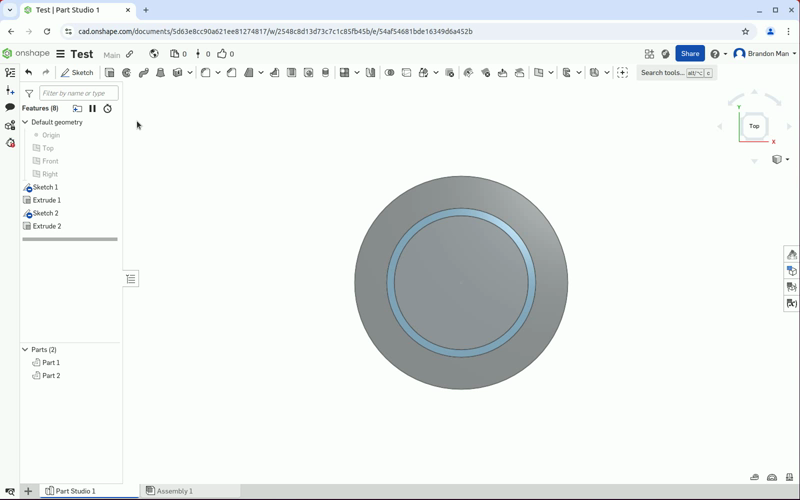
key(up, 3)
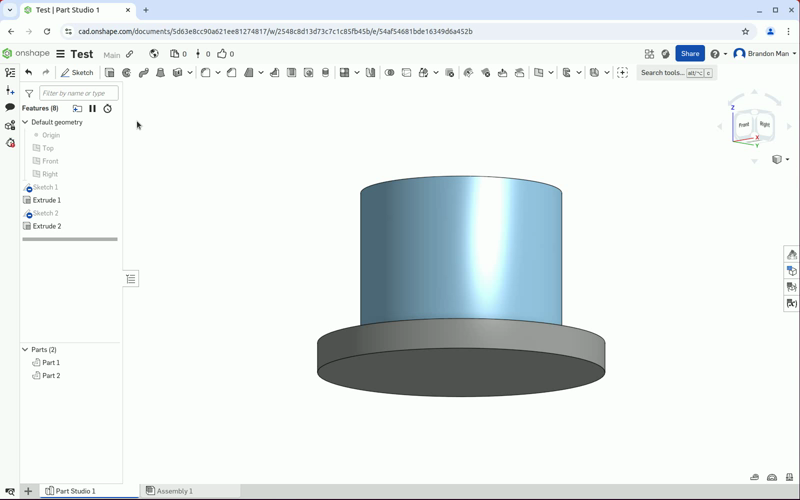
key(left, 3)
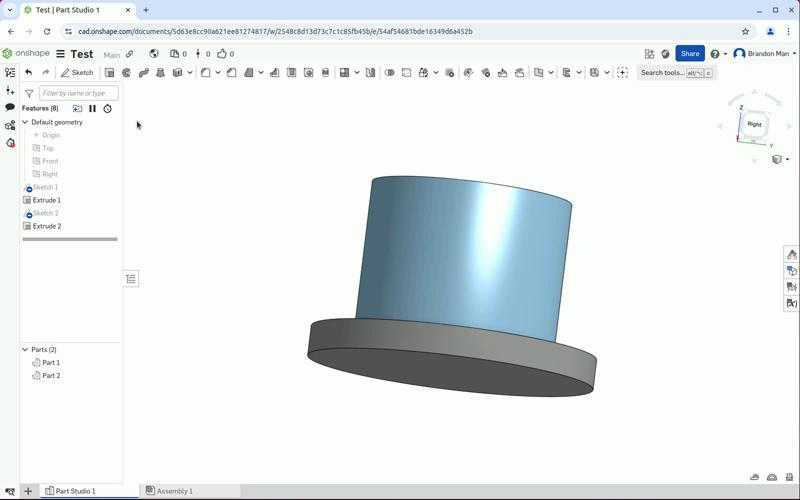
key(right, 3)
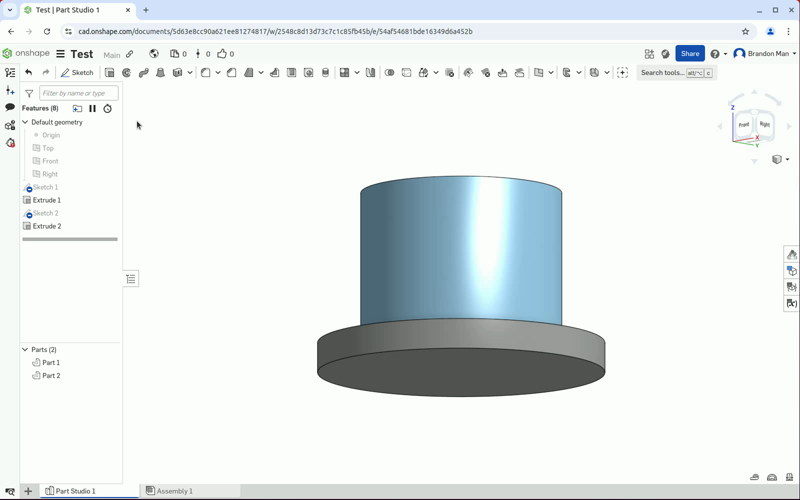
key(down, 3)
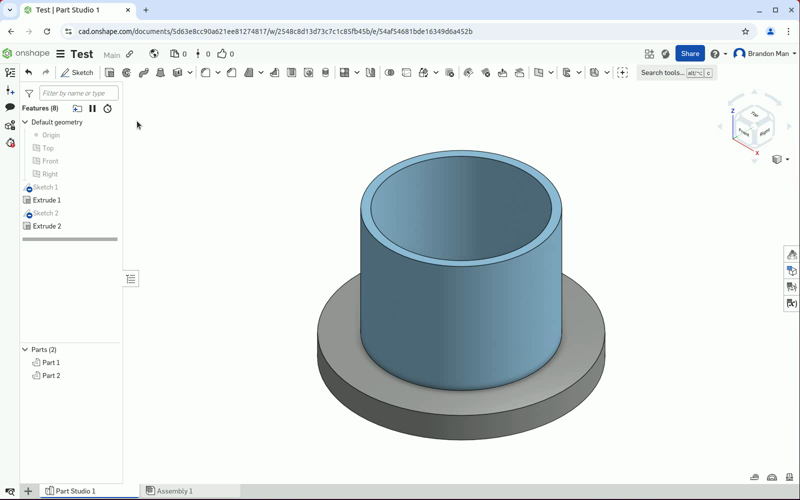
mouse_move(73, 189)
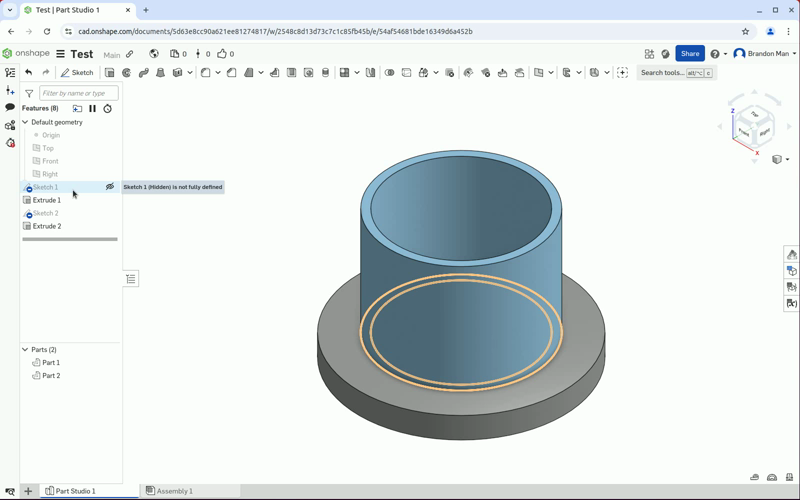
click(73, 189)